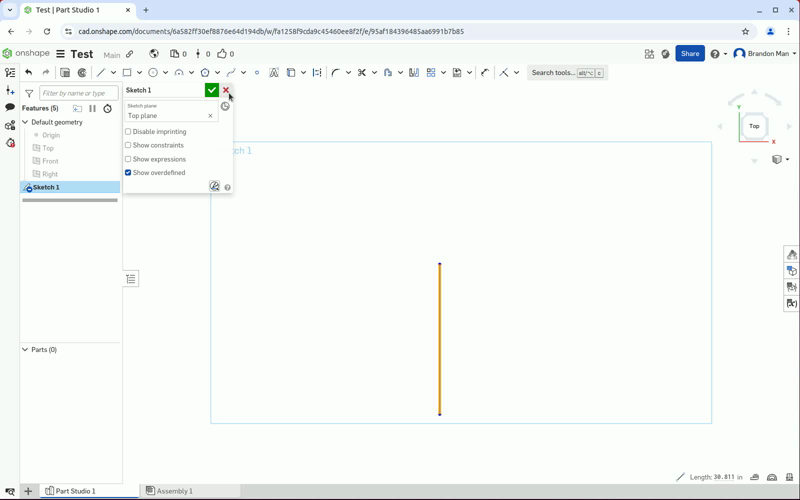
key(shift+h)
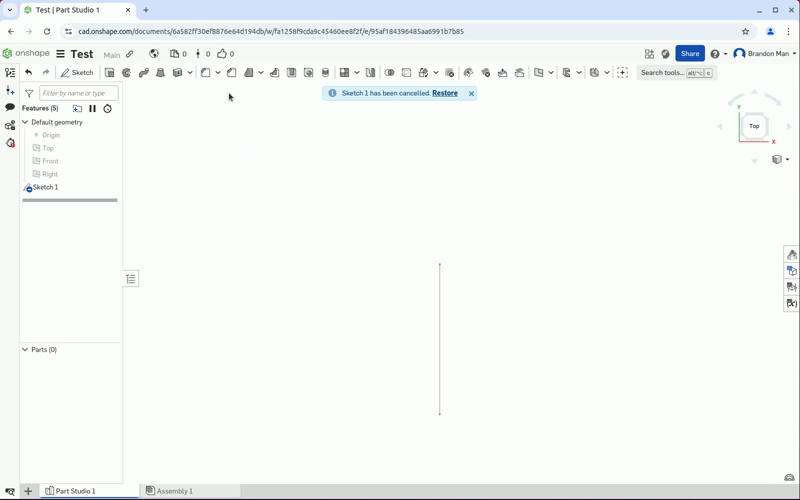
key(shift+s)
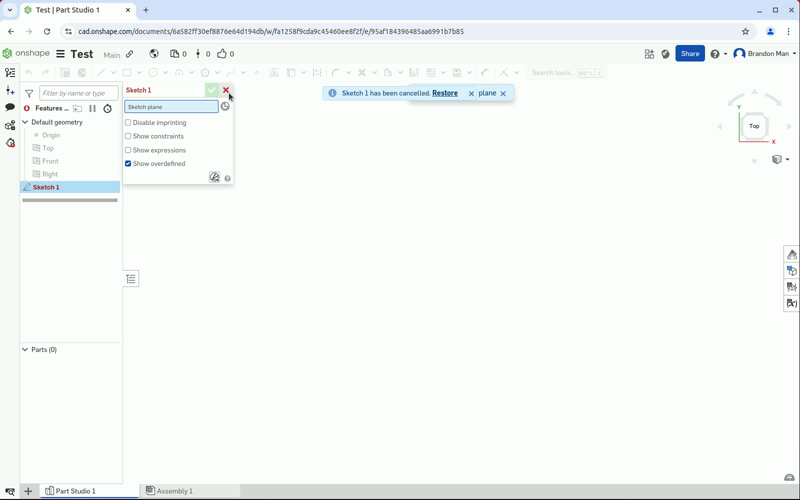
mouse_move(73, 150)
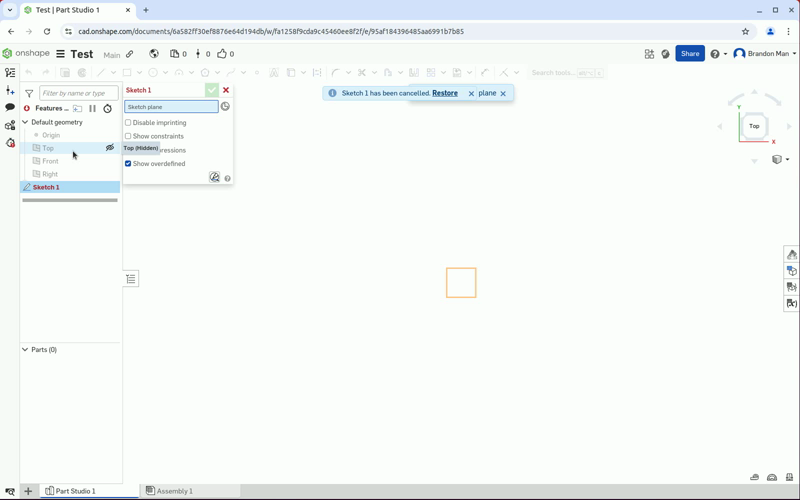
click(73, 150)
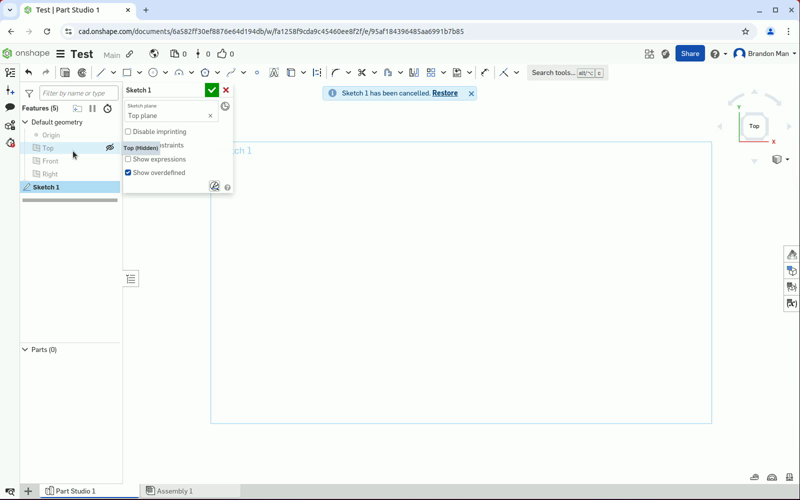
mouse_move(73, 352)
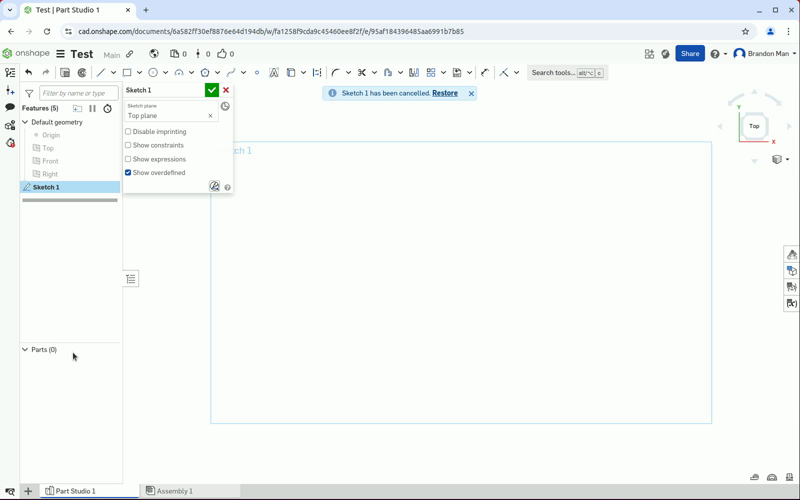
key(y)
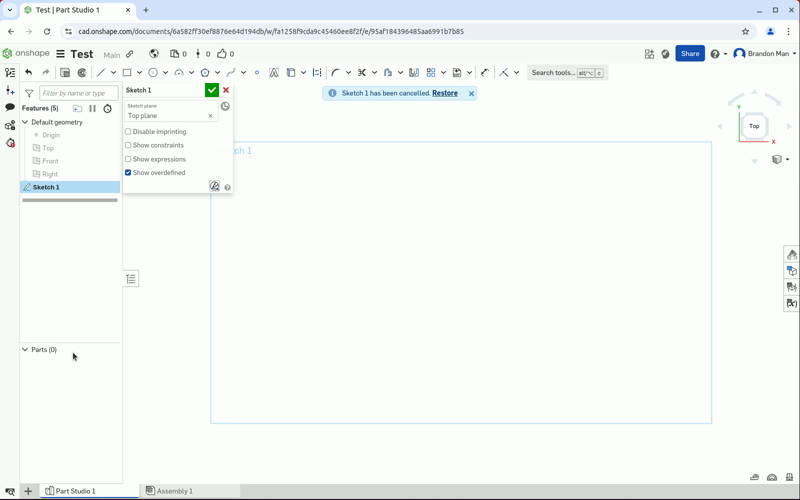
key(c)
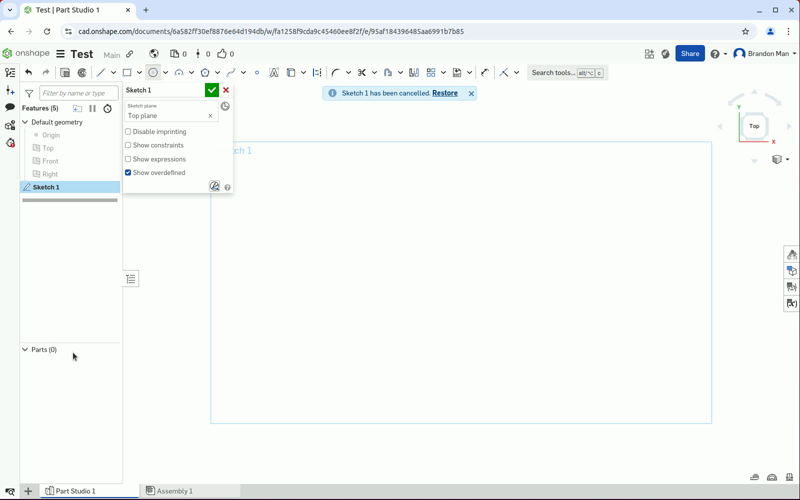
key_down(shift)
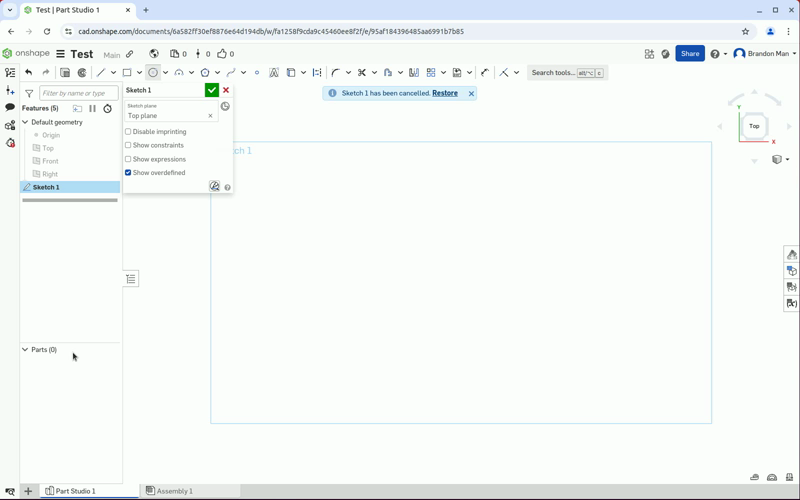
mouse_move(461, 282)
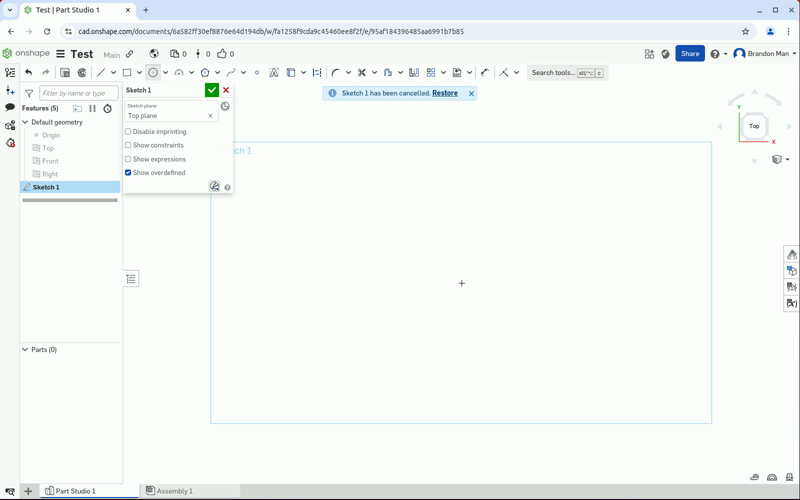
click(461, 282)
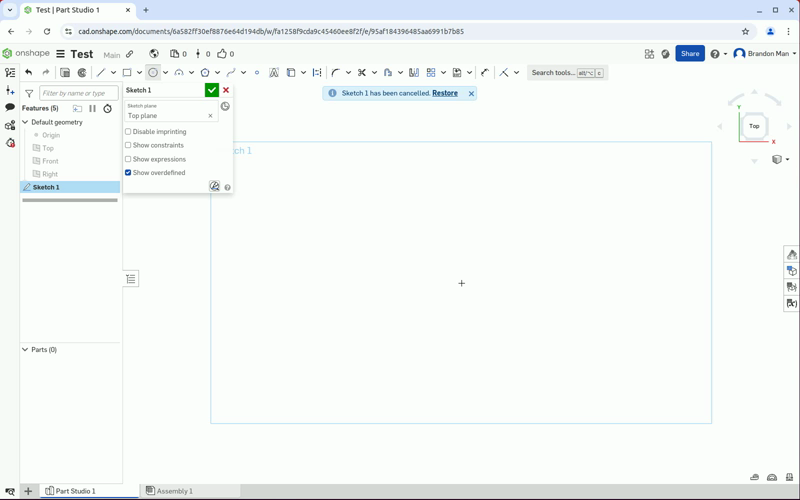
key_up(shift)
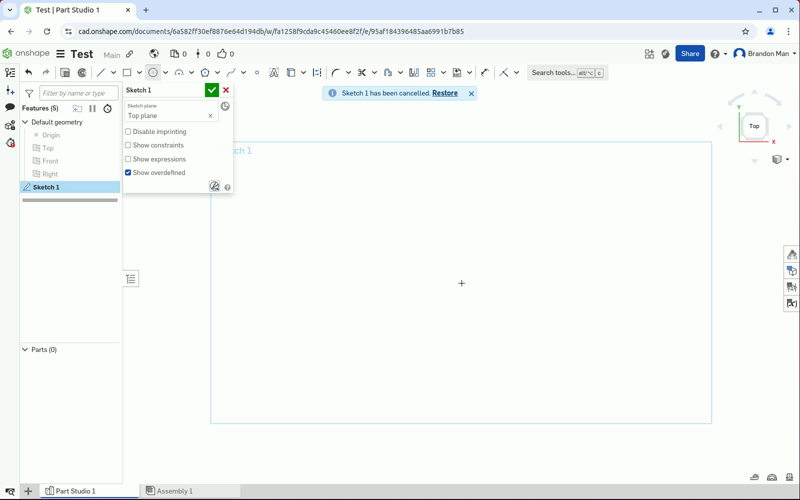
mouse_move(499, 282)
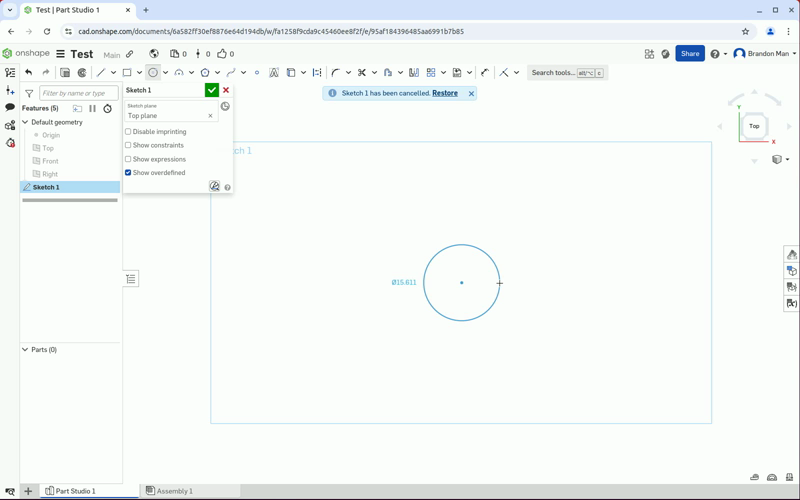
click(499, 282)
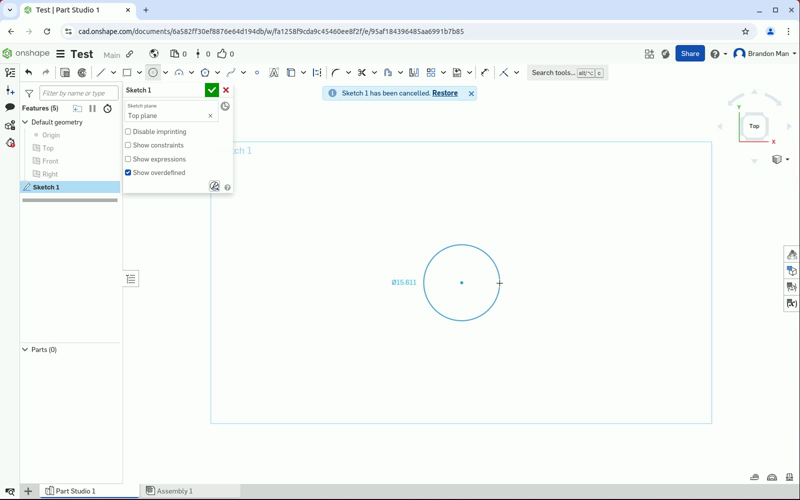
key(esc)
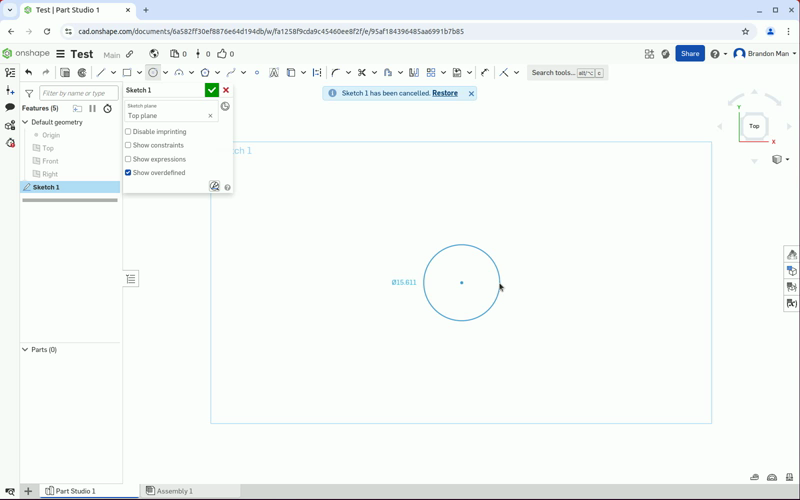
mouse_move(476, 282)
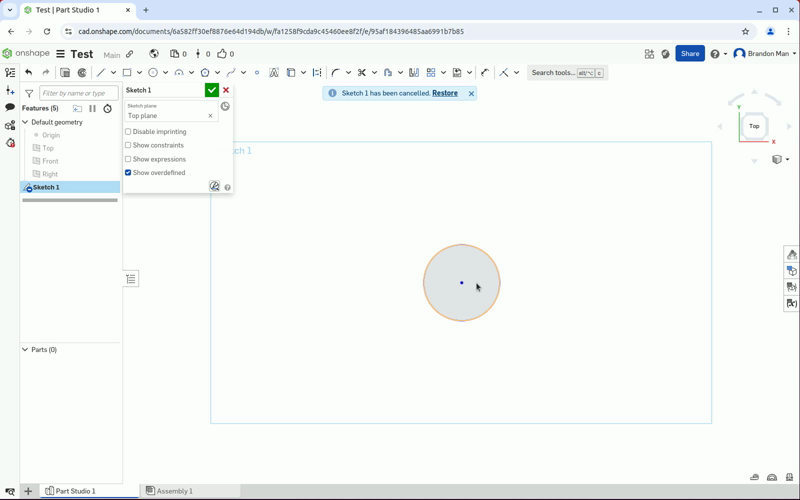
click(476, 282)
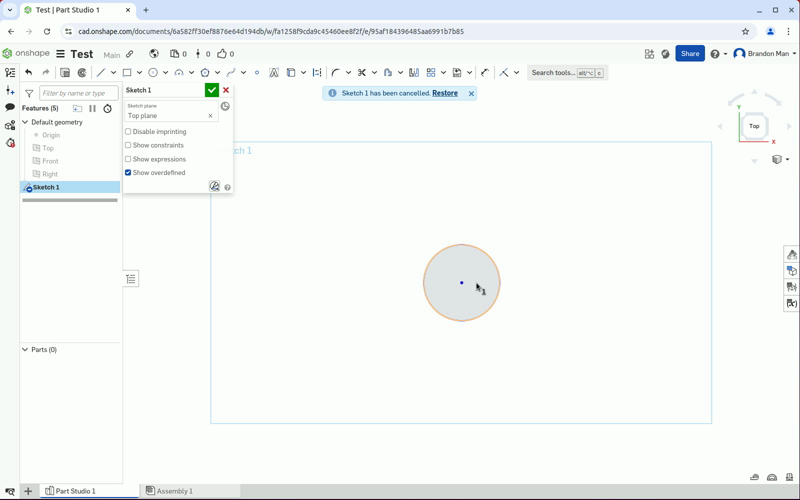
mouse_move(73, 352)
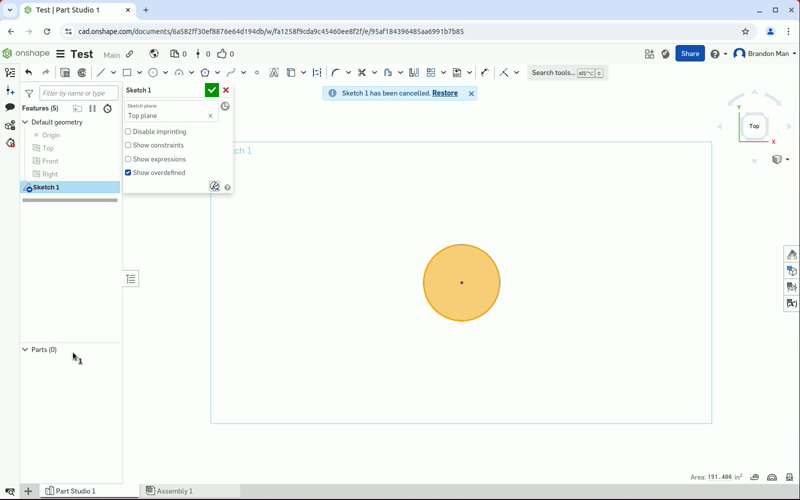
key(shift+y)
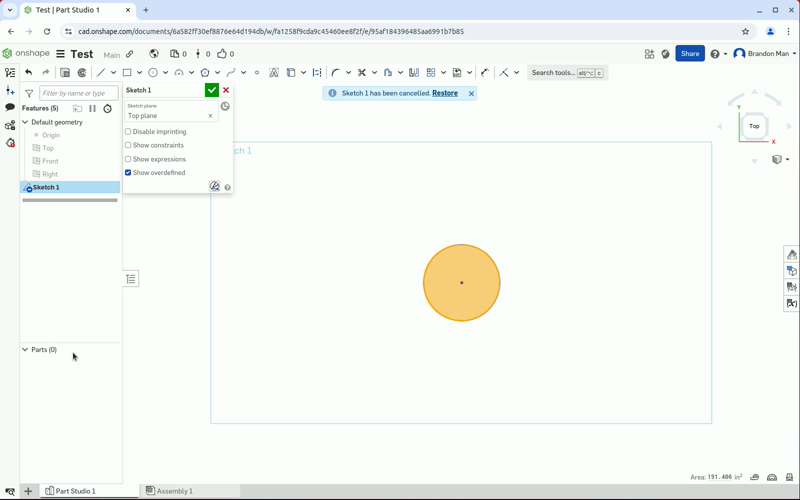
key(shift+e)
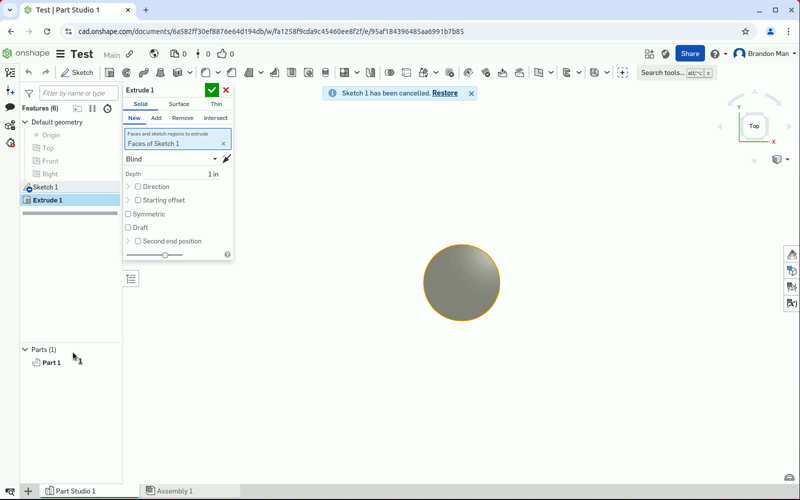
mouse_move(143, 106)
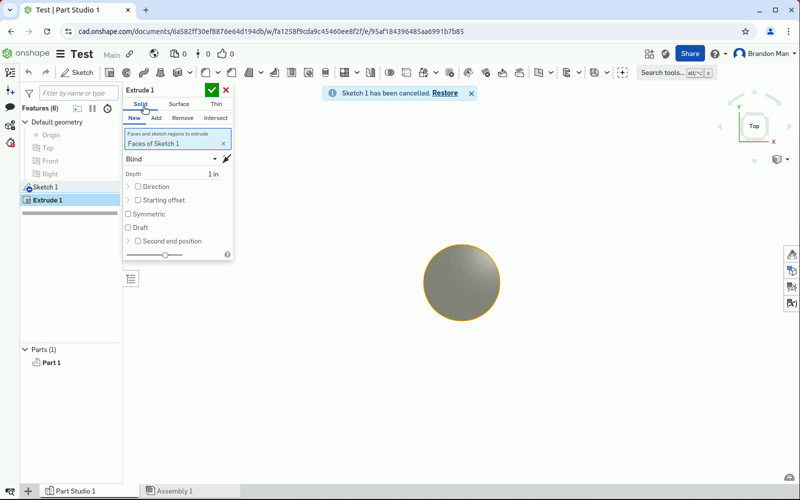
click(143, 106)
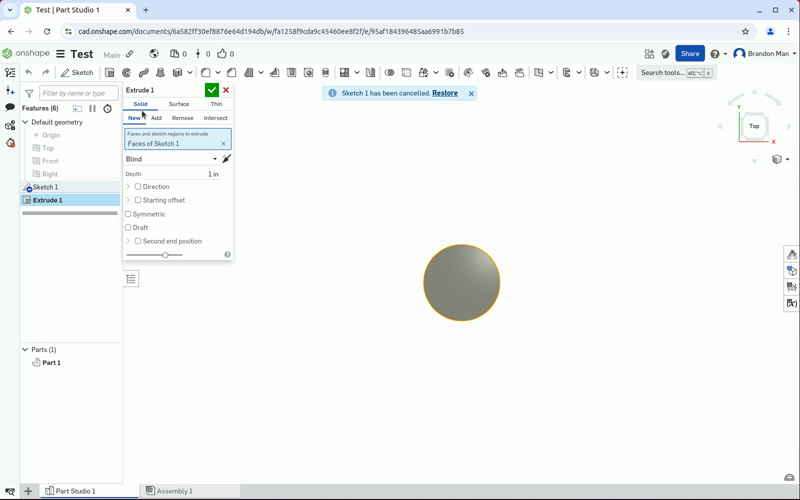
mouse_move(137, 120)
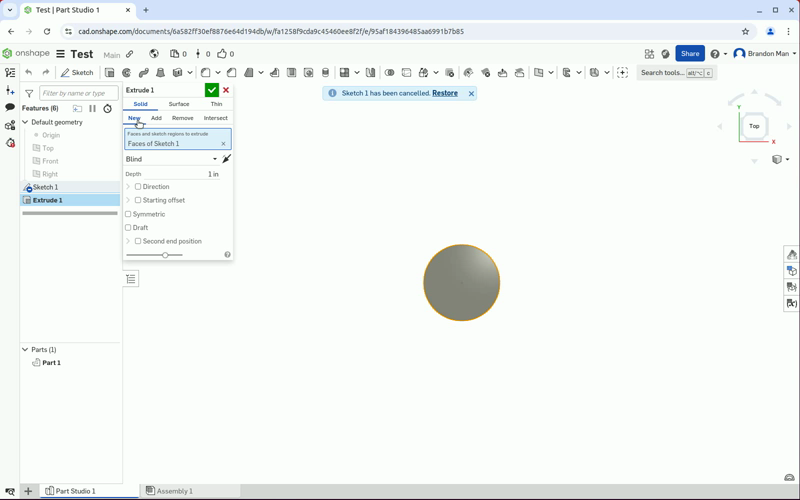
click(137, 120)
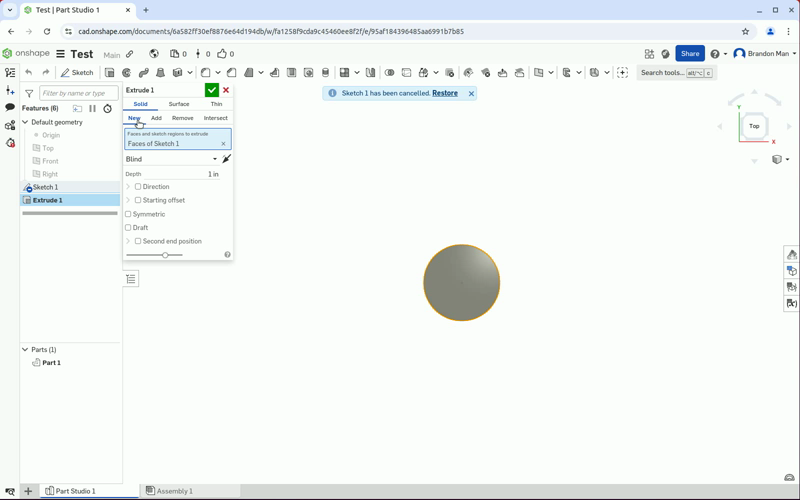
key(tab, 4)
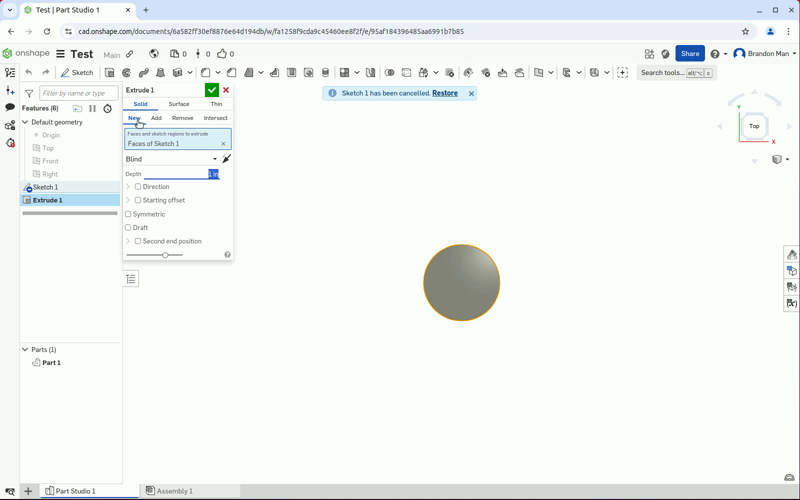
text(3.37)
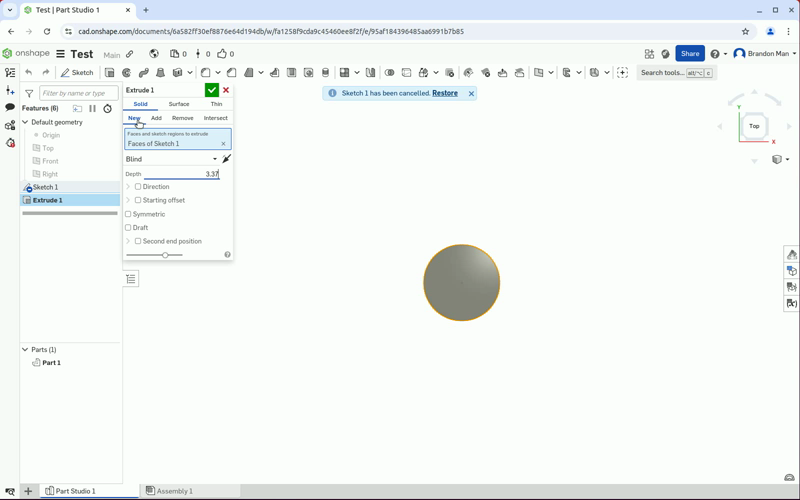
key(enter)
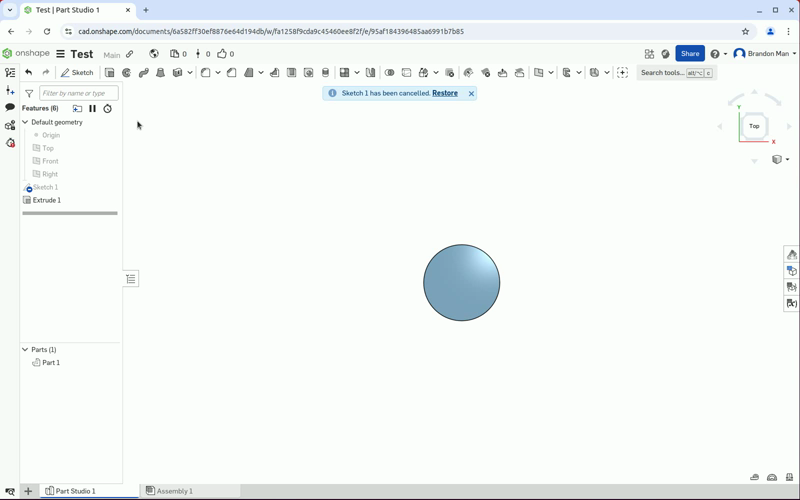
key(shift+h)
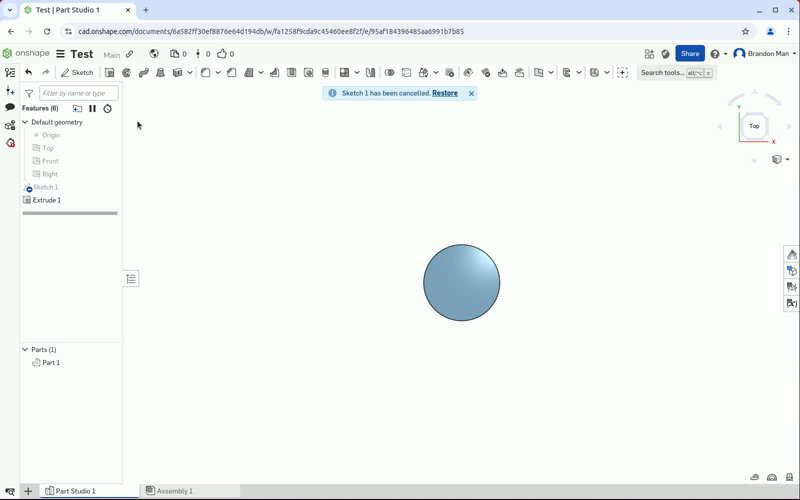
key(shift+h)
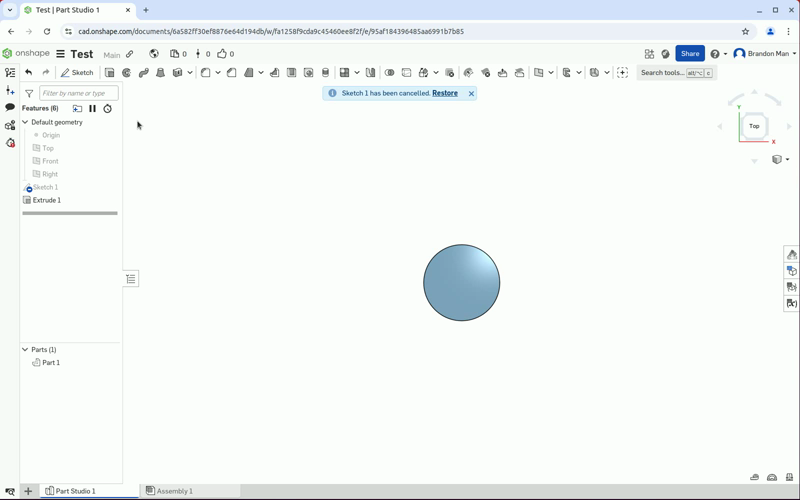
mouse_move(73, 189)
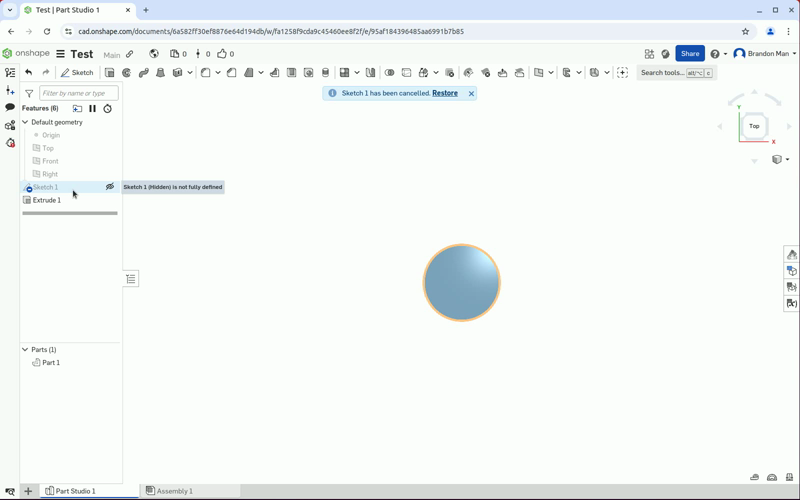
click(73, 189)
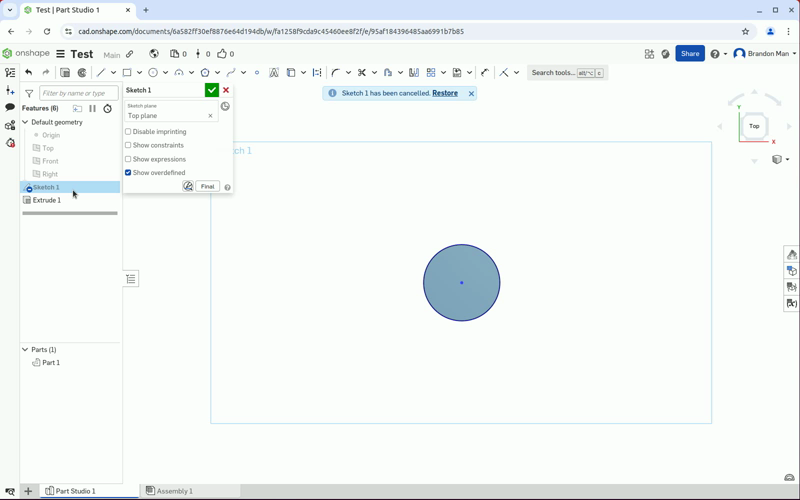
mouse_move(229, 92)
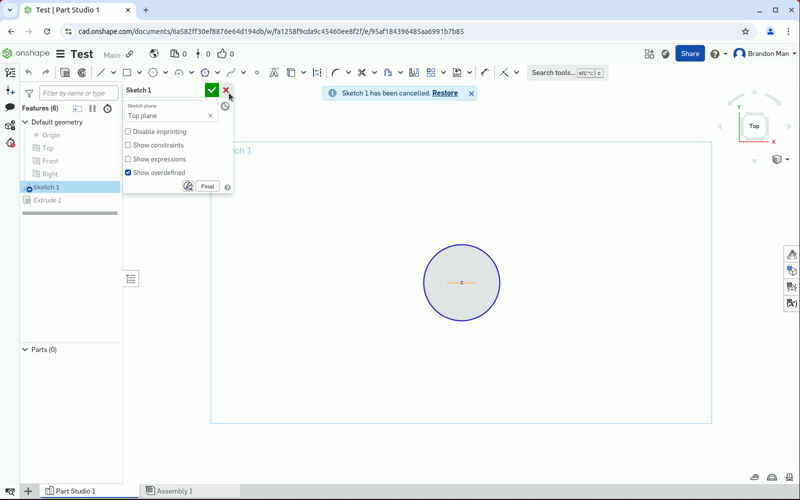
click(229, 92)
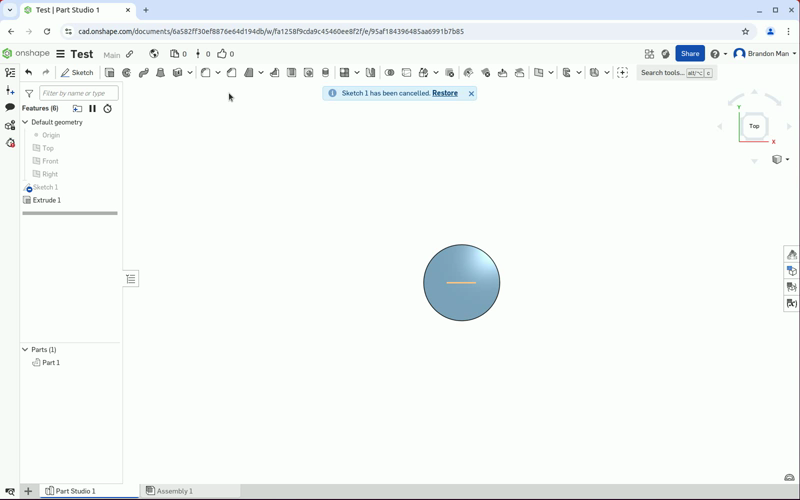
mouse_move(541, 75)
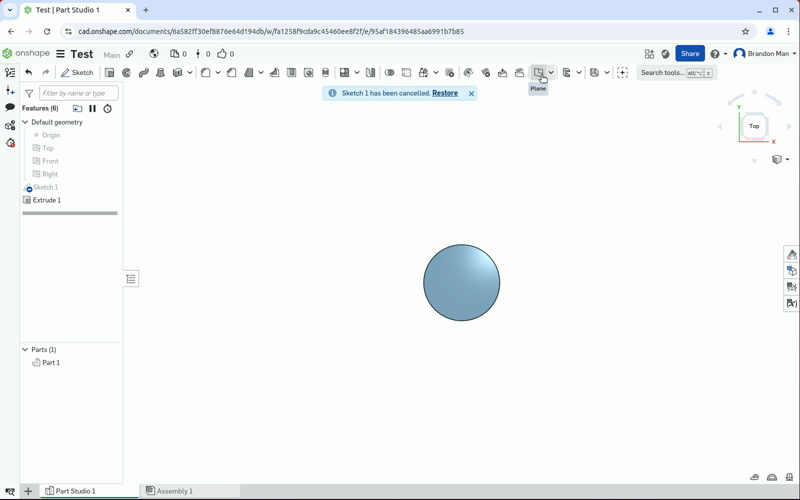
click(541, 75)
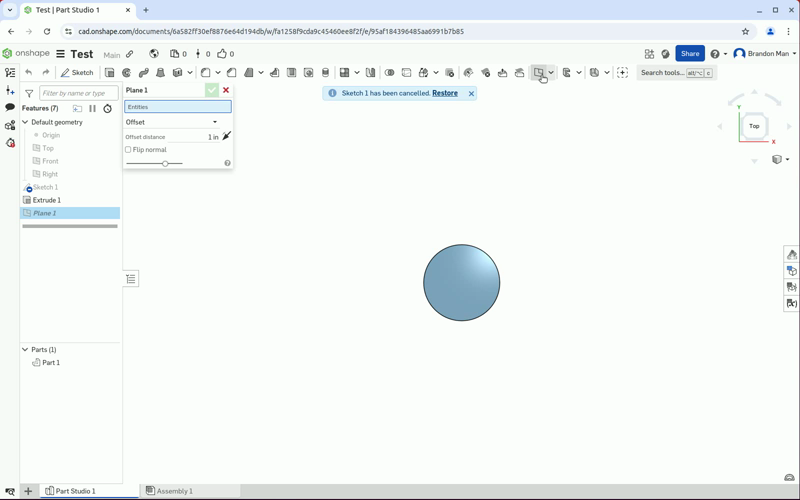
mouse_move(73, 150)
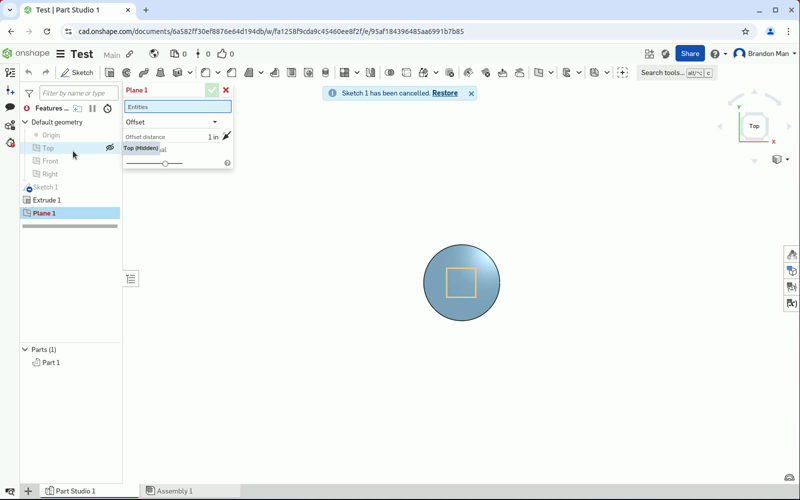
click(73, 150)
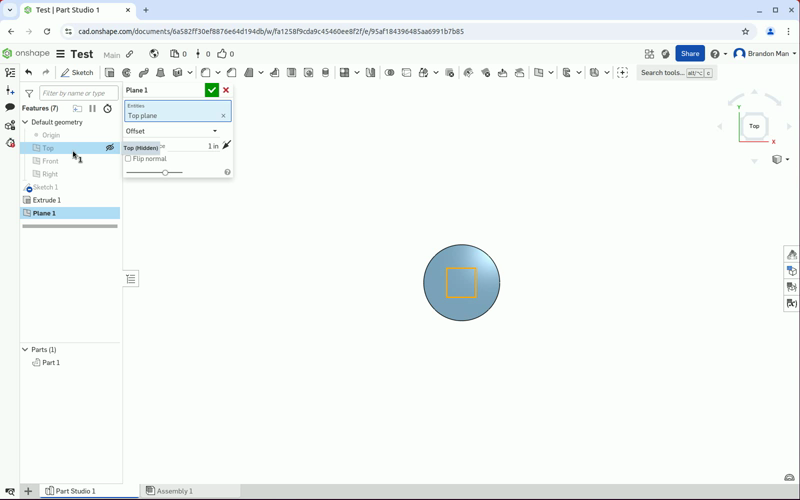
key(tab, 2)
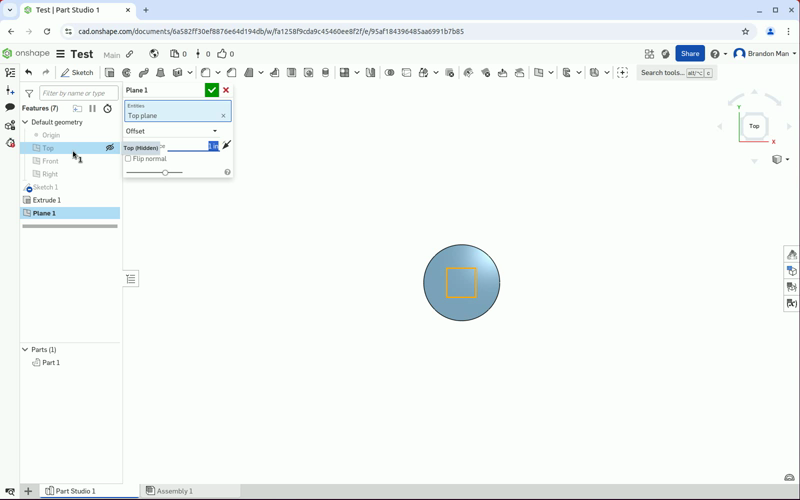
text(3.358)
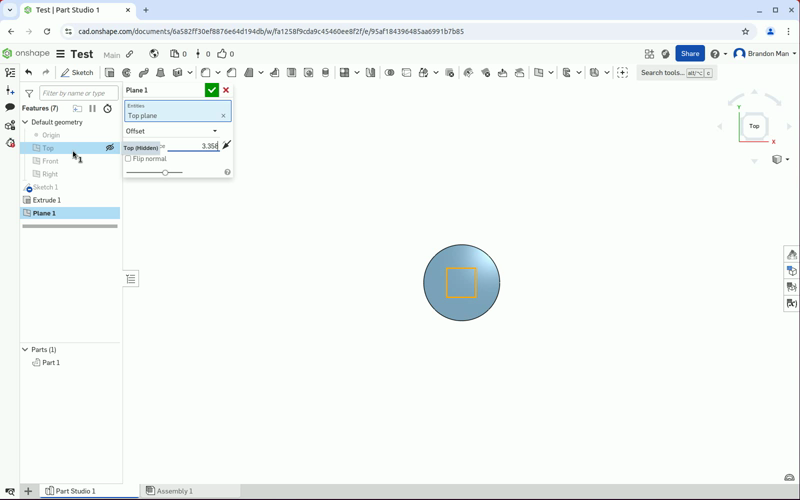
key(enter, 2)
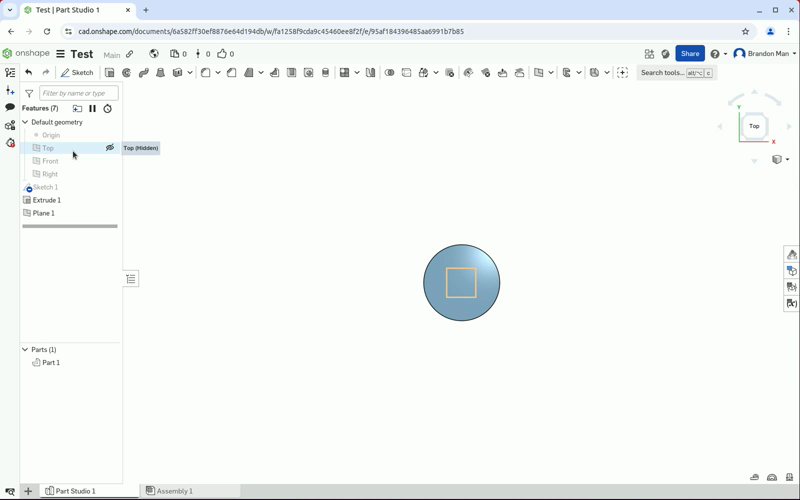
key(shift+s)
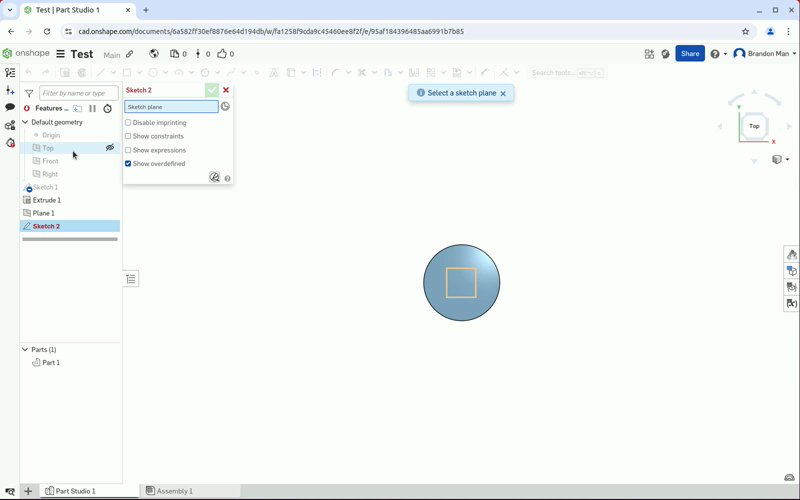
mouse_move(73, 215)
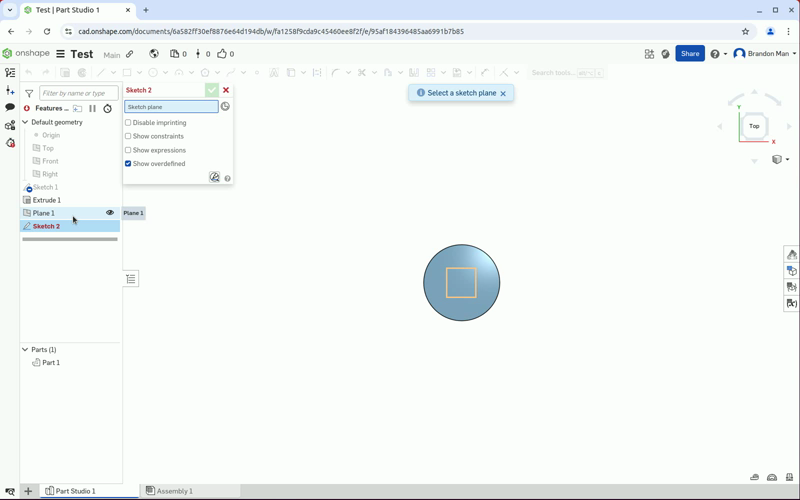
click(73, 215)
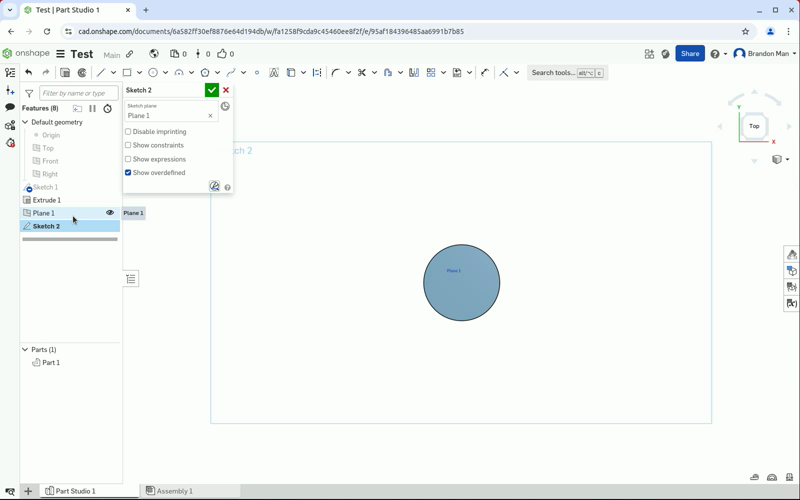
mouse_move(73, 352)
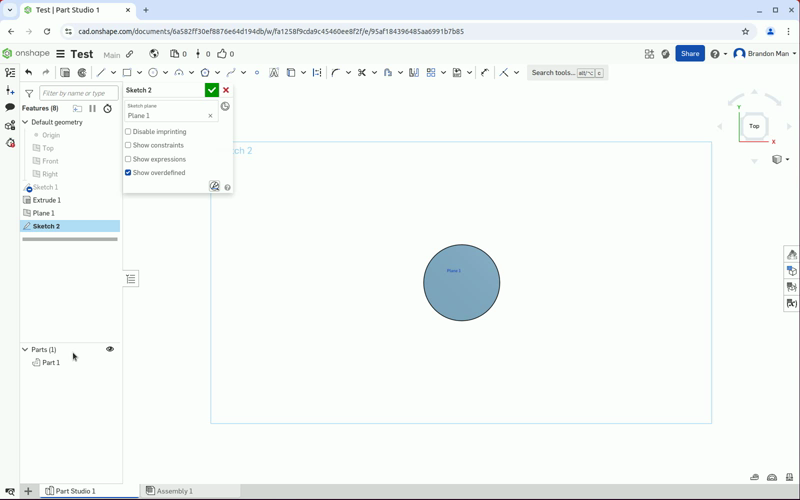
key(y)
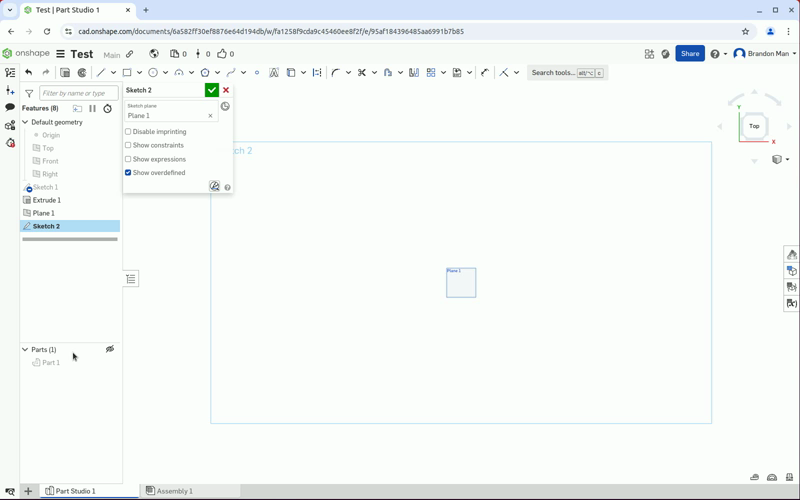
key(c)
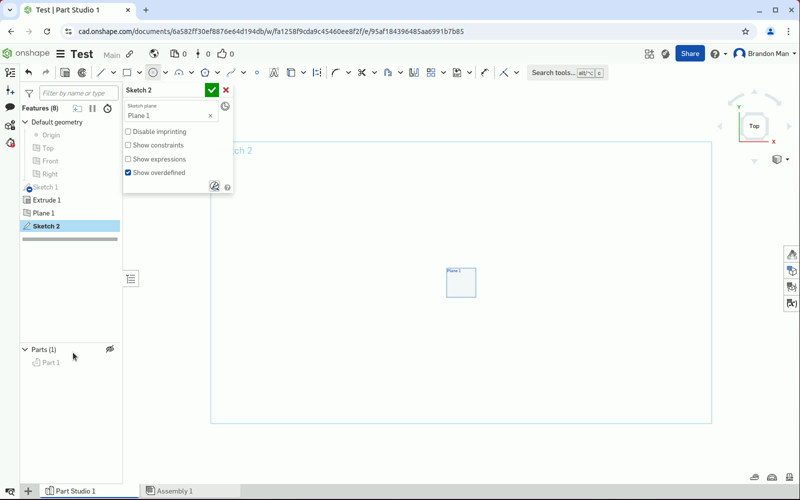
key_down(shift)
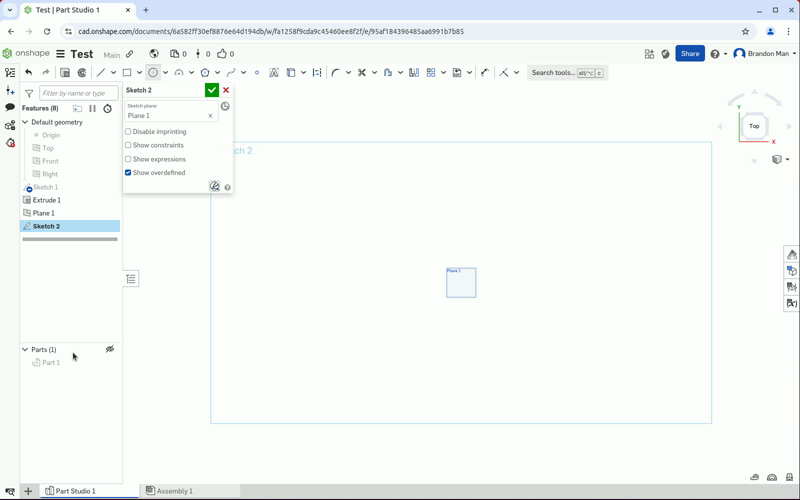
mouse_move(461, 282)
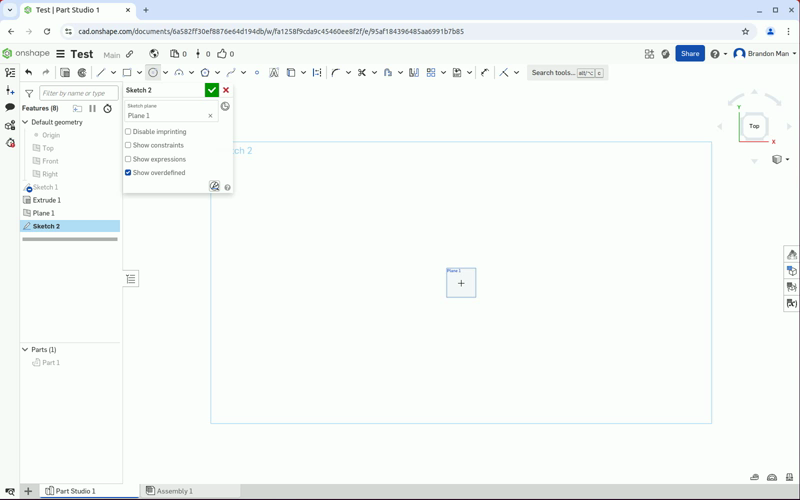
click(461, 282)
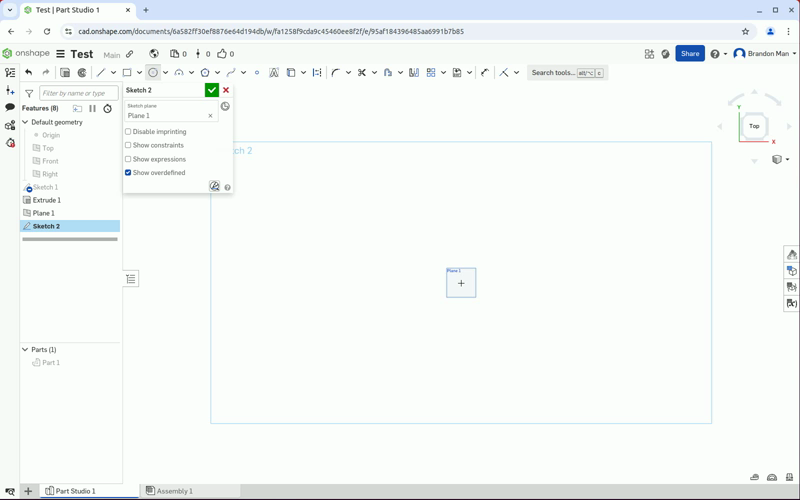
key_up(shift)
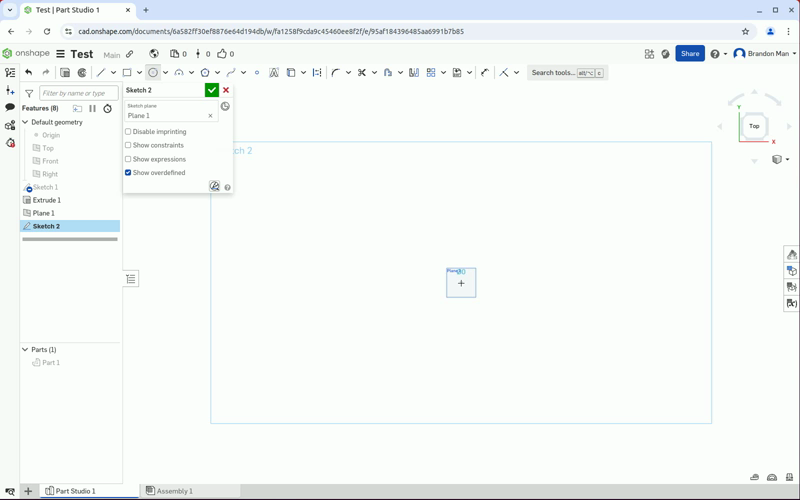
mouse_move(484, 282)
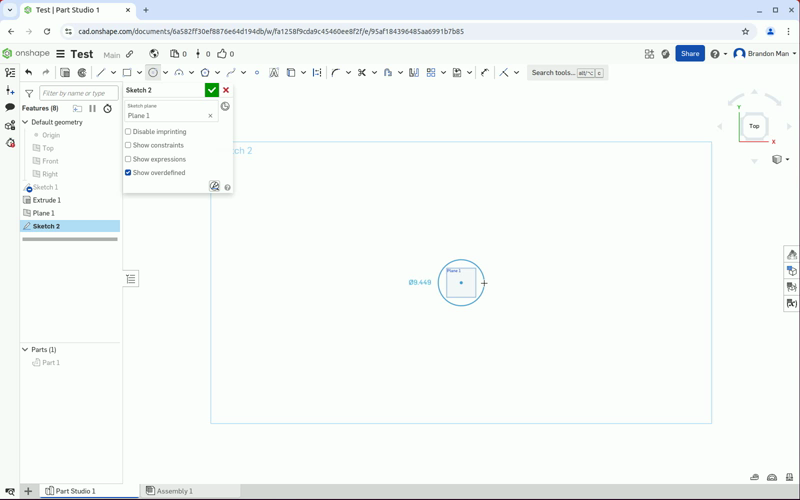
click(484, 282)
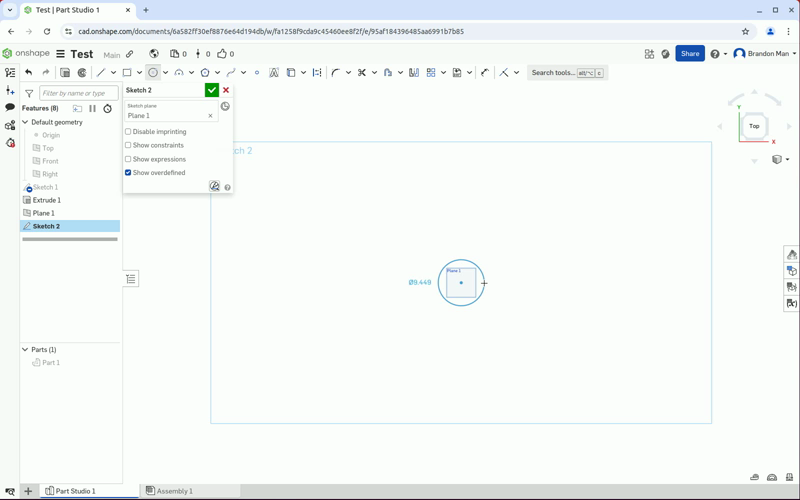
key(esc)
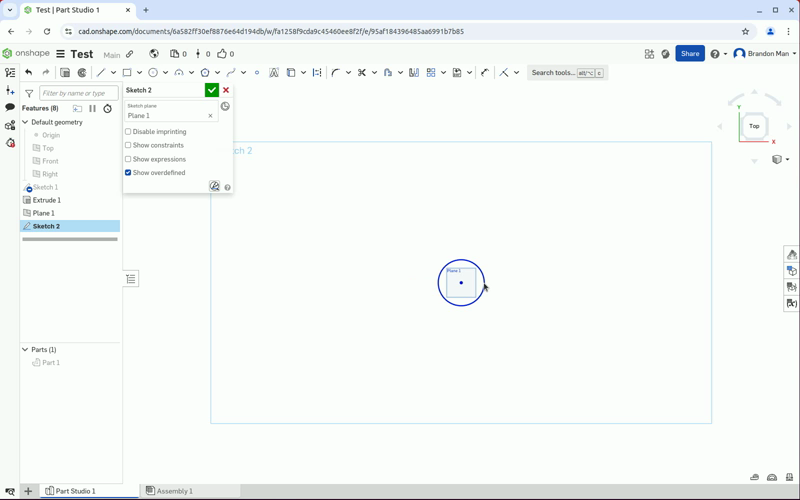
mouse_move(466, 289)
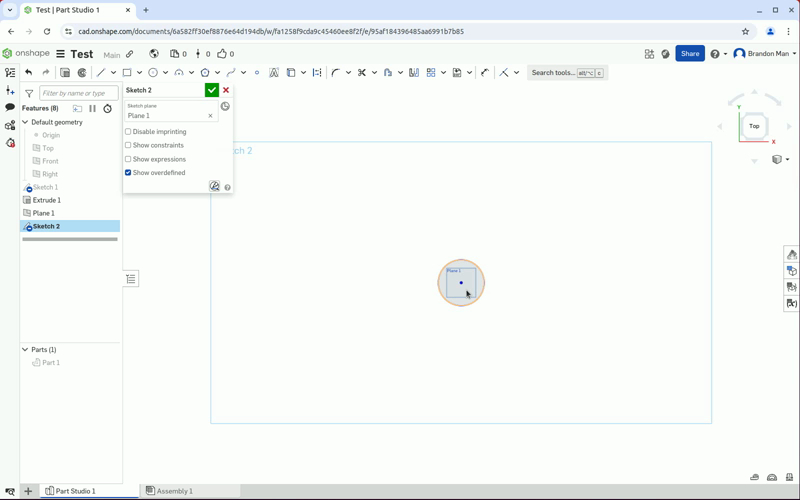
scroll(6)
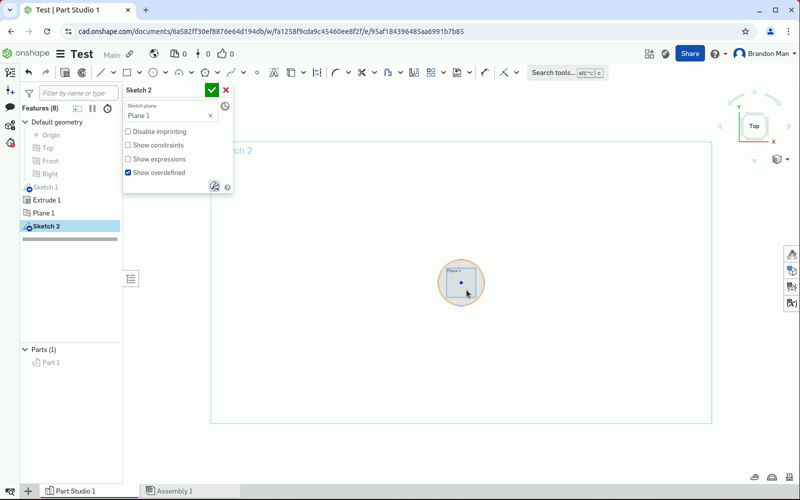
scroll(6)
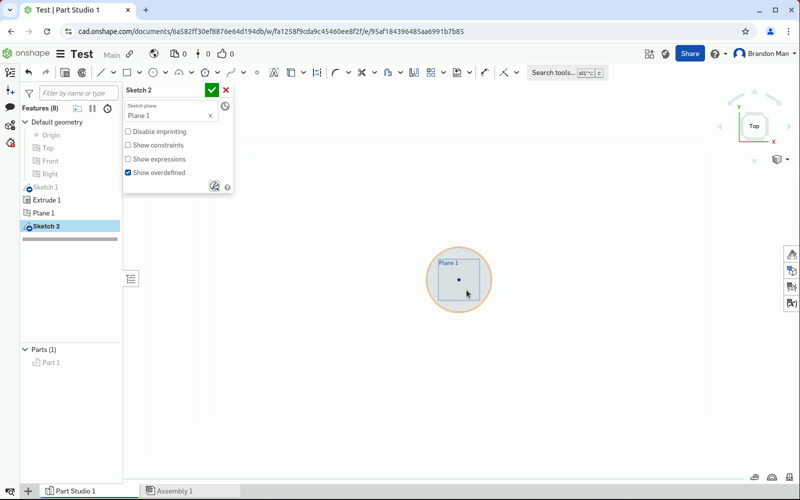
scroll(6)
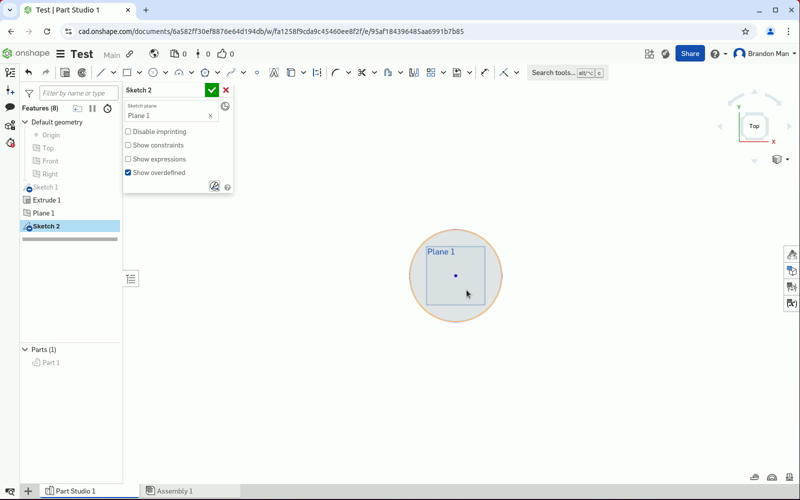
scroll(6)
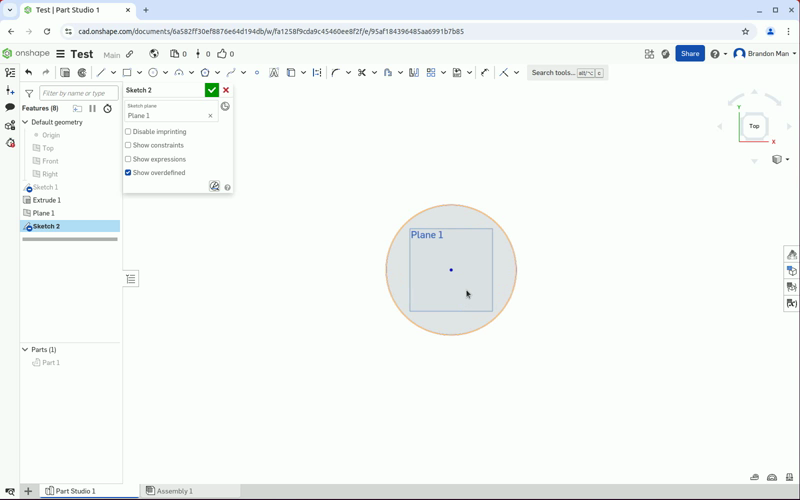
scroll(6)
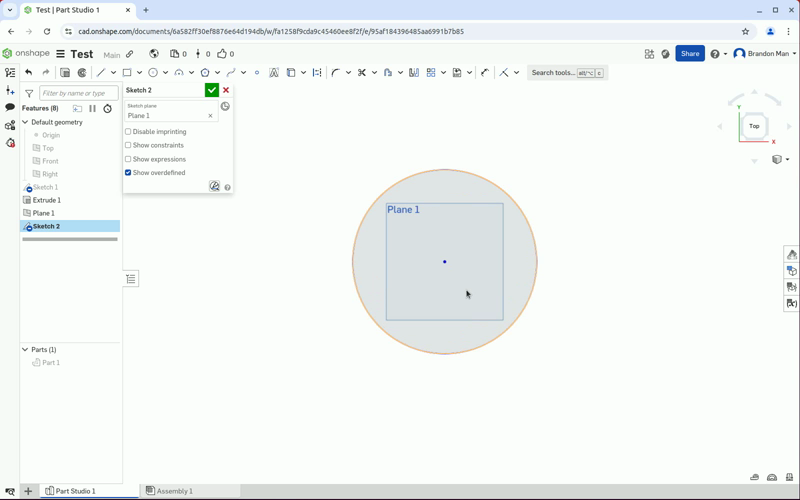
scroll(6)
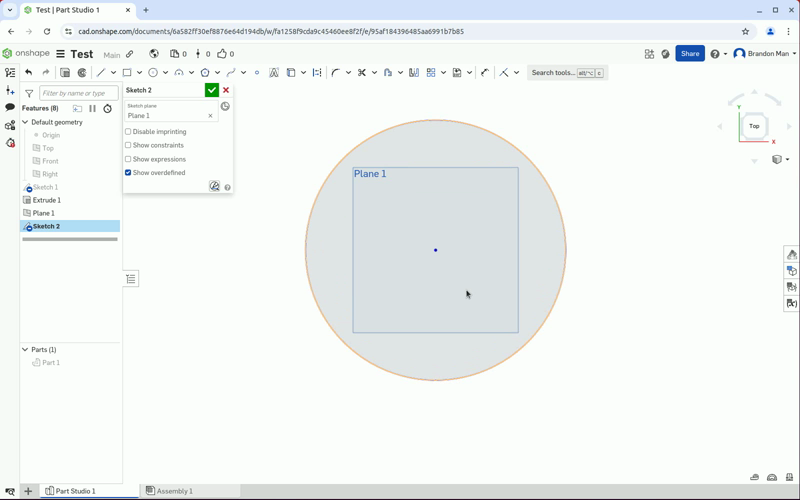
scroll(6)
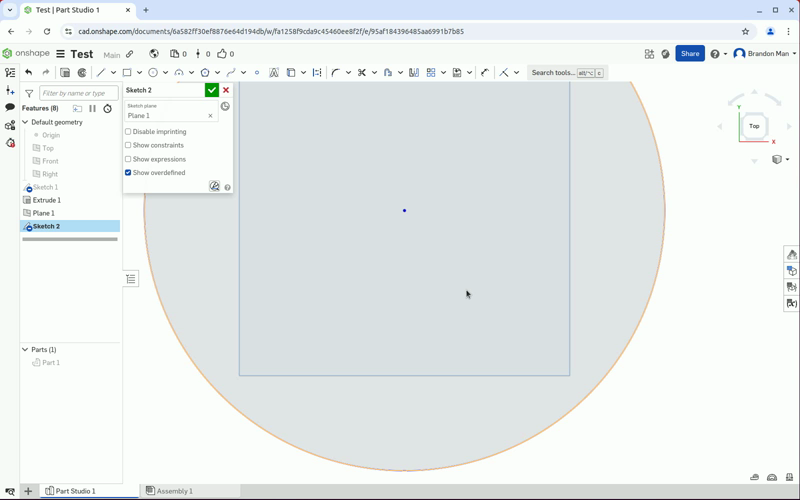
click(466, 289)
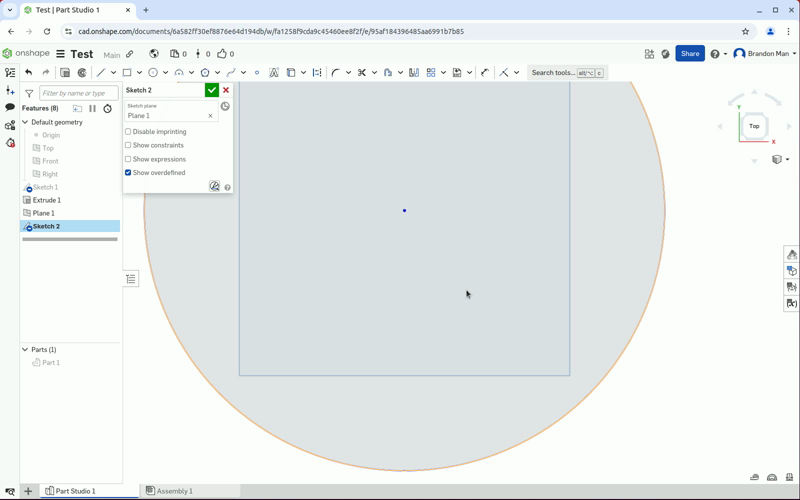
scroll(-6)
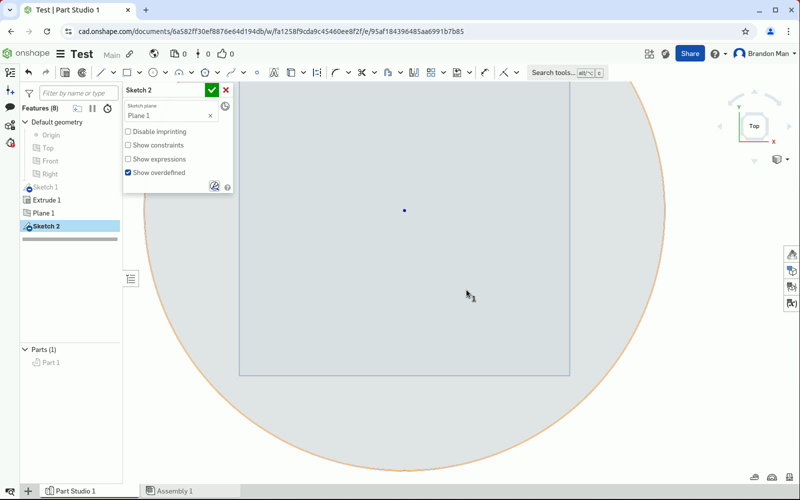
scroll(-6)
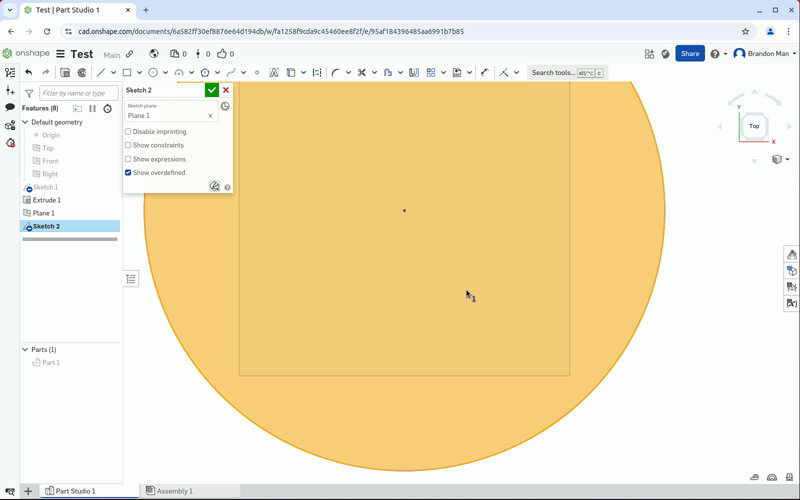
scroll(-6)
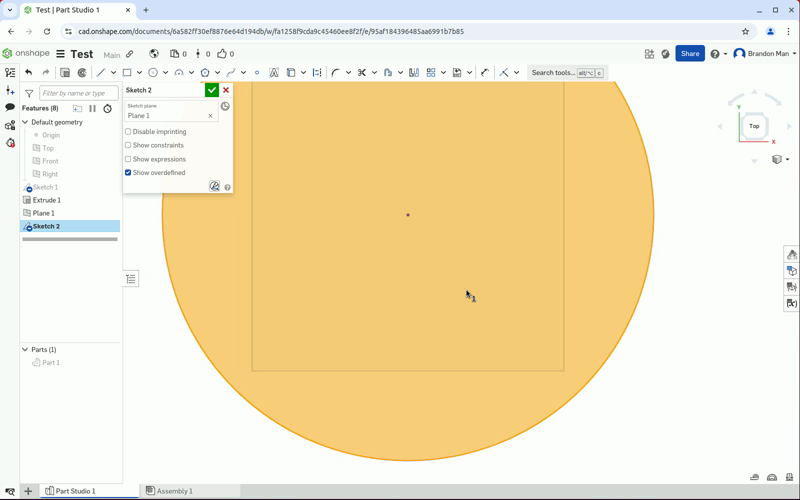
scroll(-6)
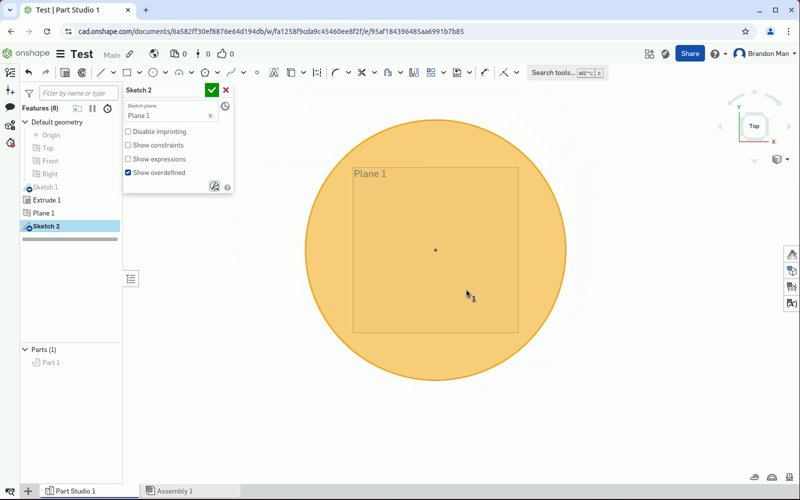
scroll(-6)
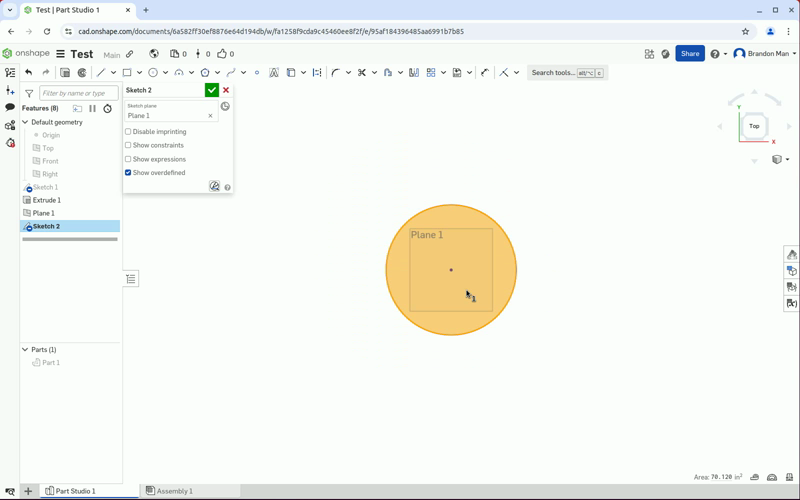
scroll(-6)
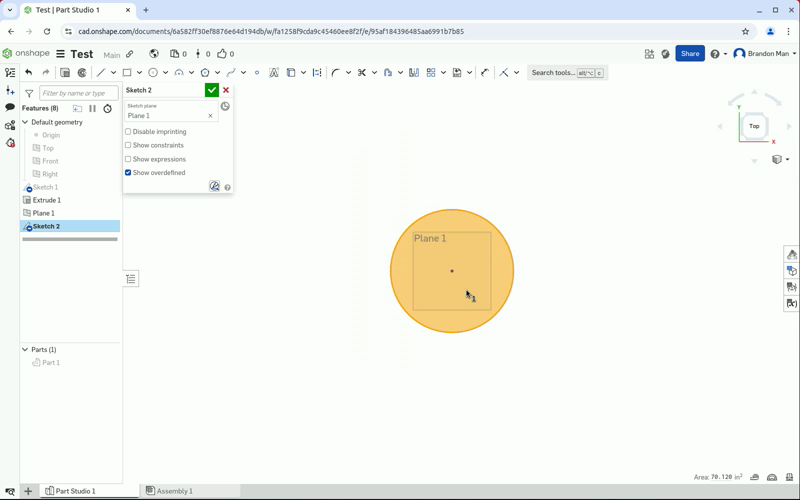
scroll(-6)
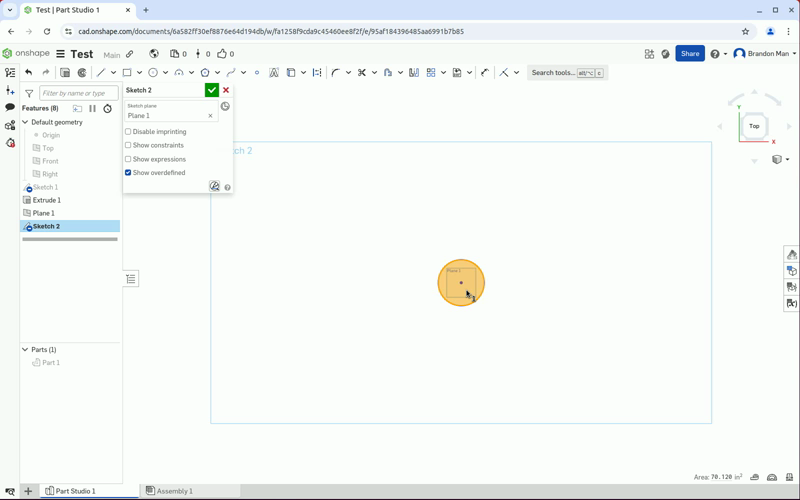
mouse_move(73, 352)
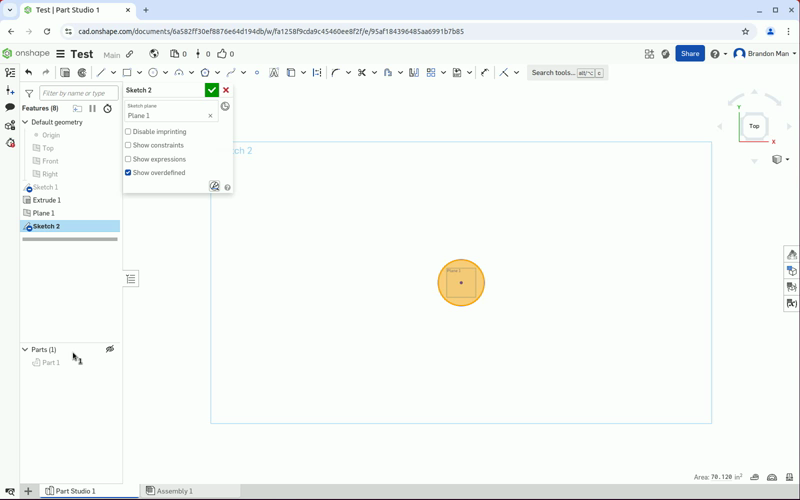
key(shift+y)
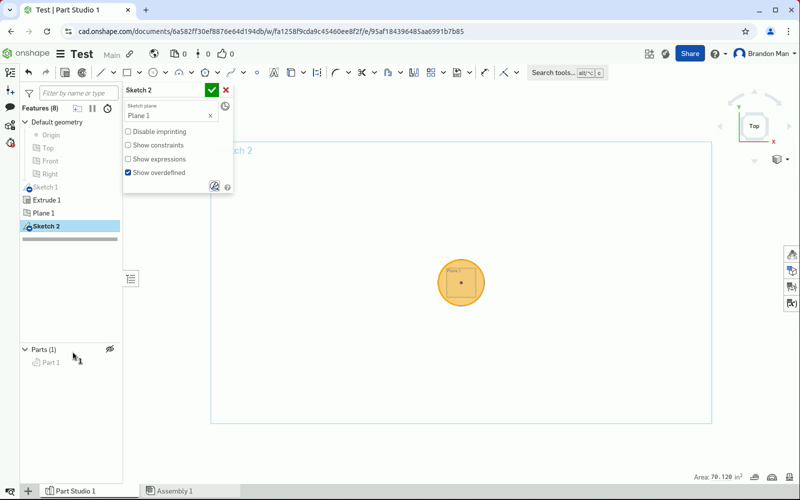
key(shift+e)
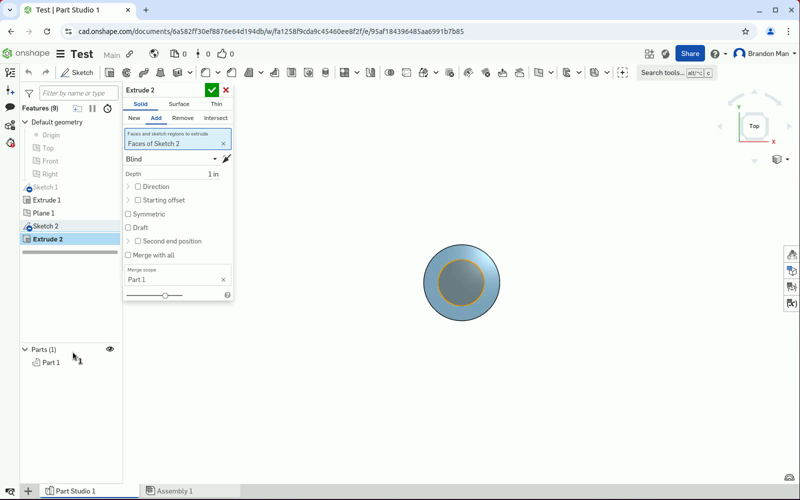
mouse_move(143, 106)
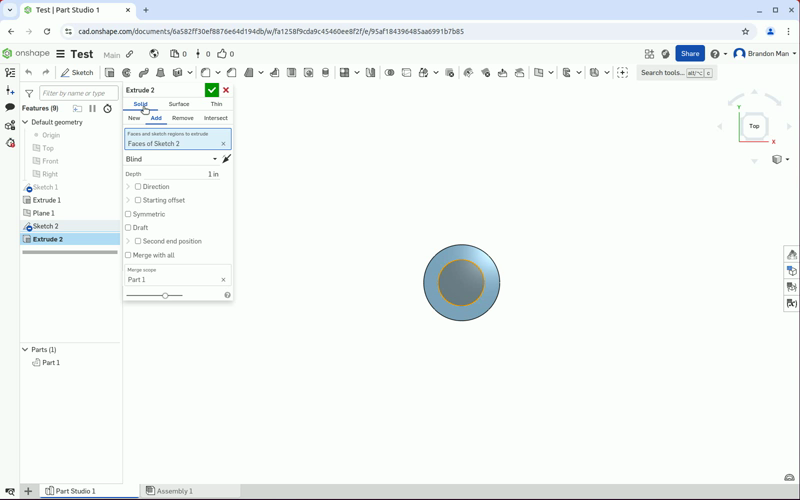
click(143, 106)
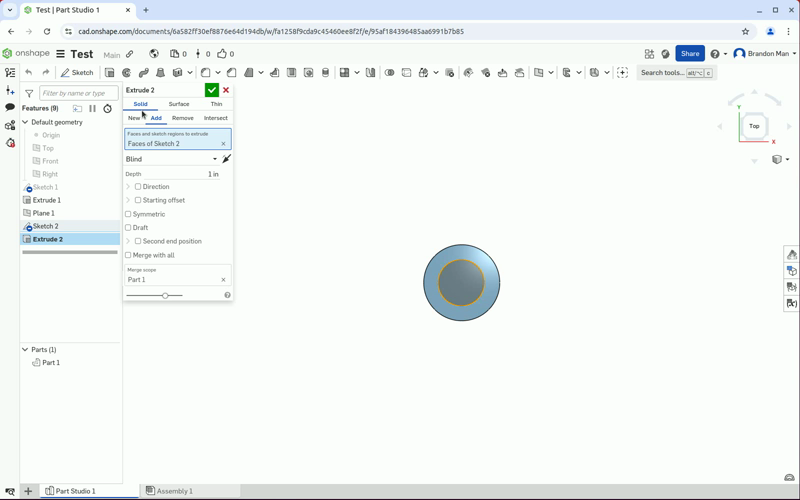
mouse_move(137, 120)
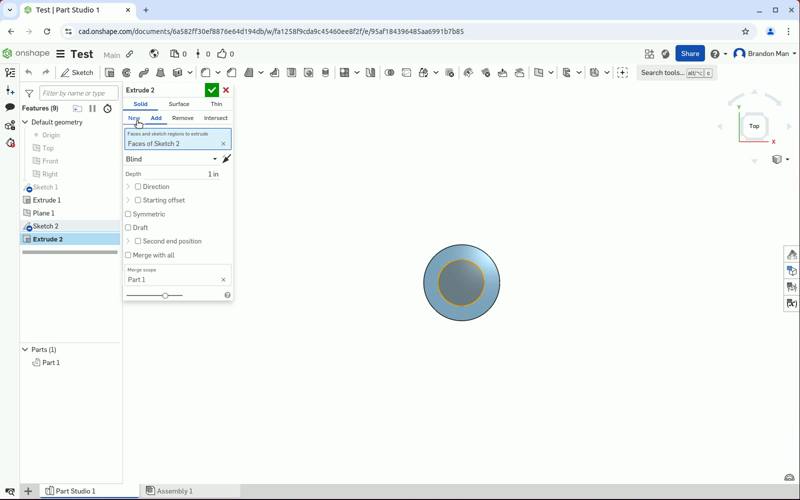
click(137, 120)
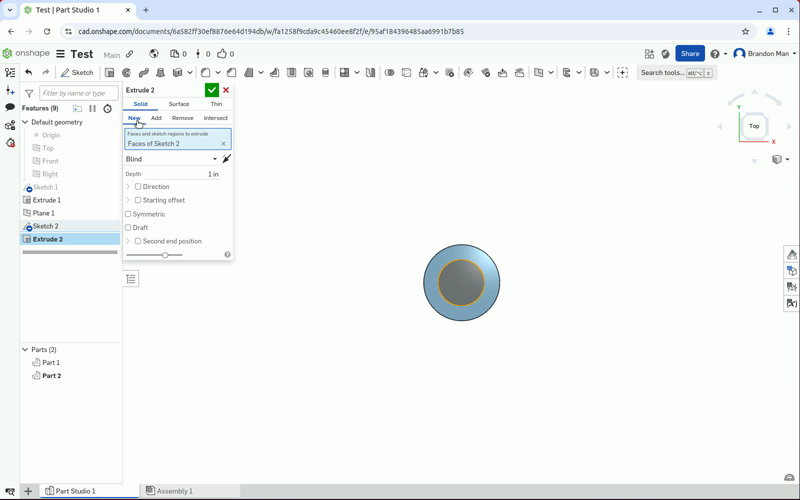
key(tab, 4)
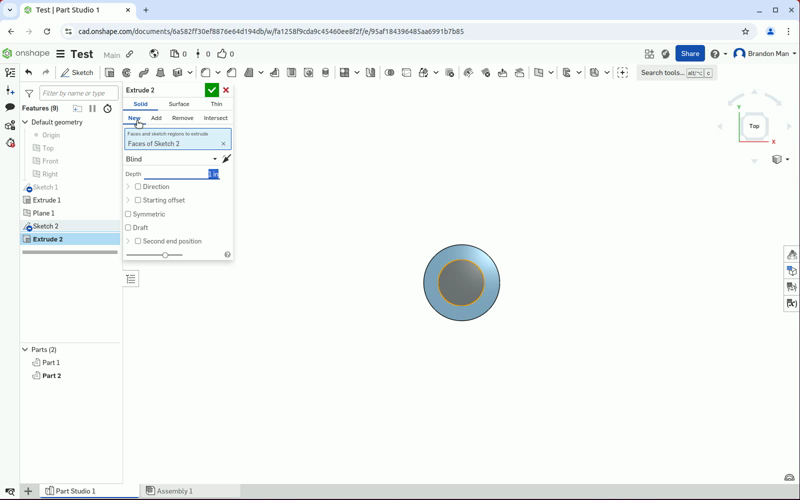
text(19.738)
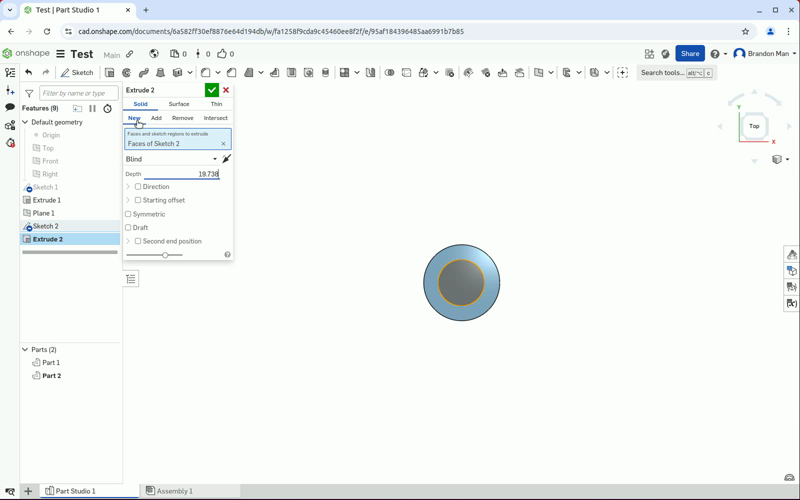
key(enter)
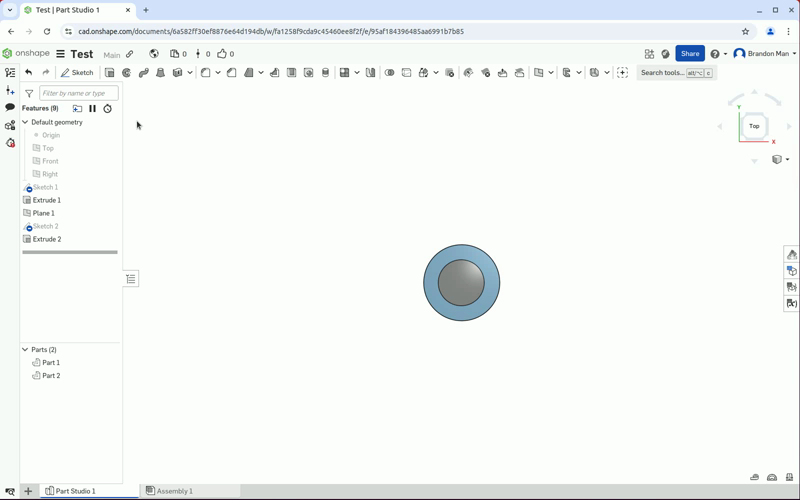
key(shift+h)
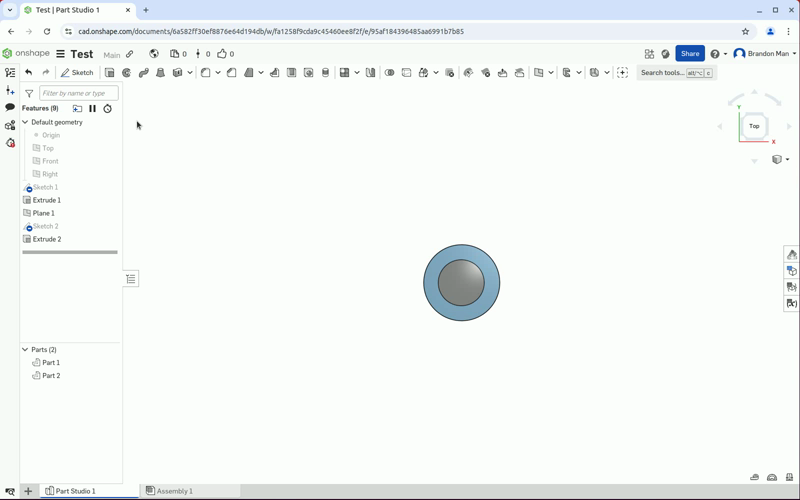
key(shift+h)
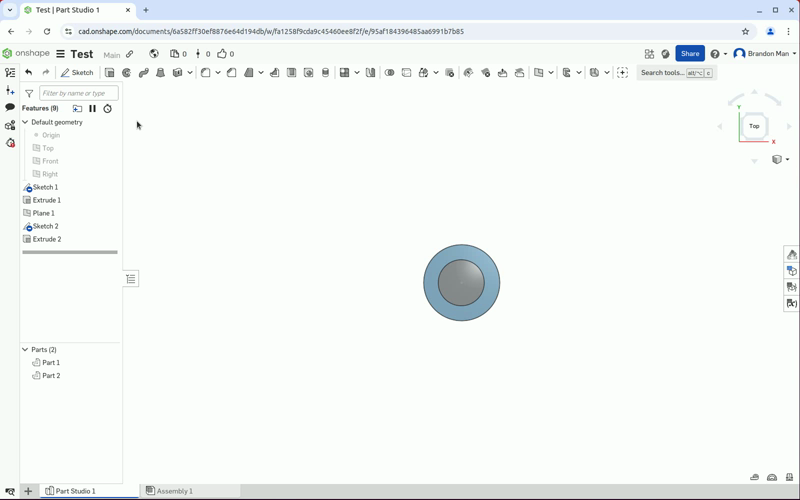
key(shift+7)
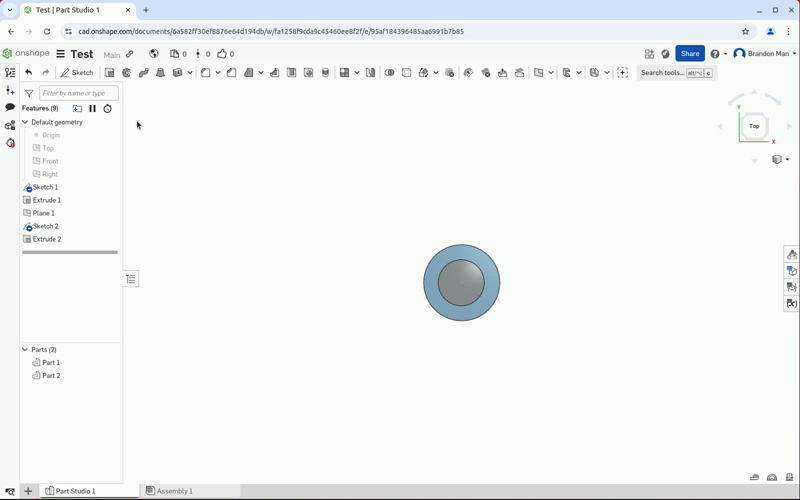
key(up, 3)
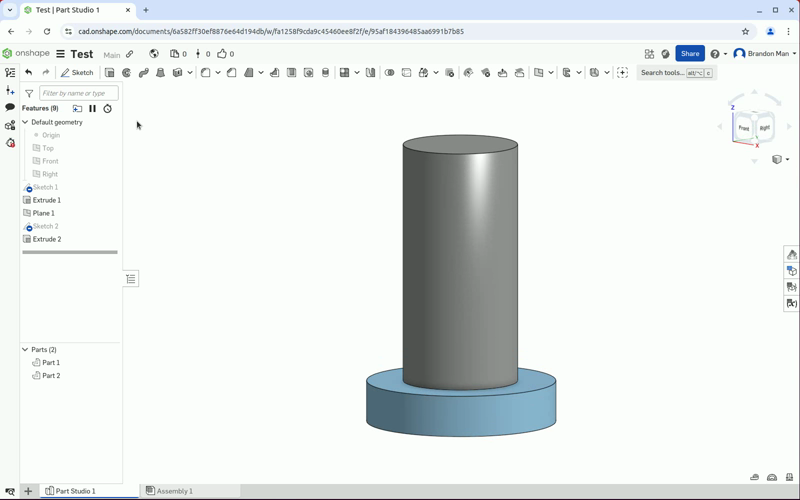
key(left, 3)
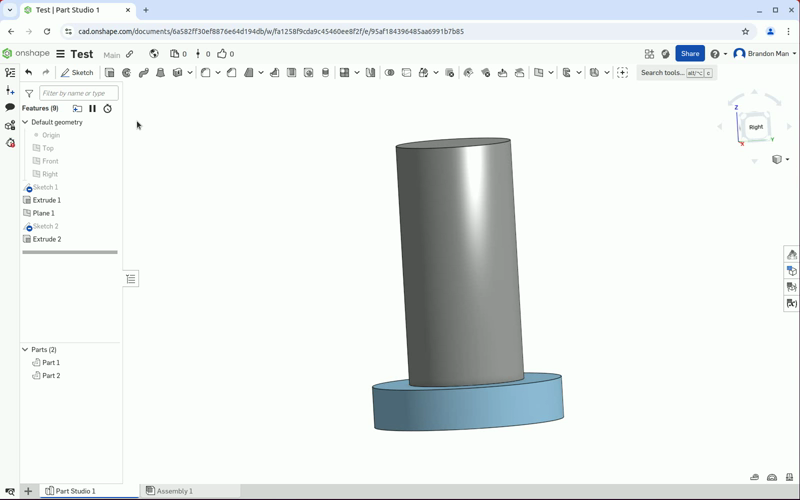
key(right, 3)
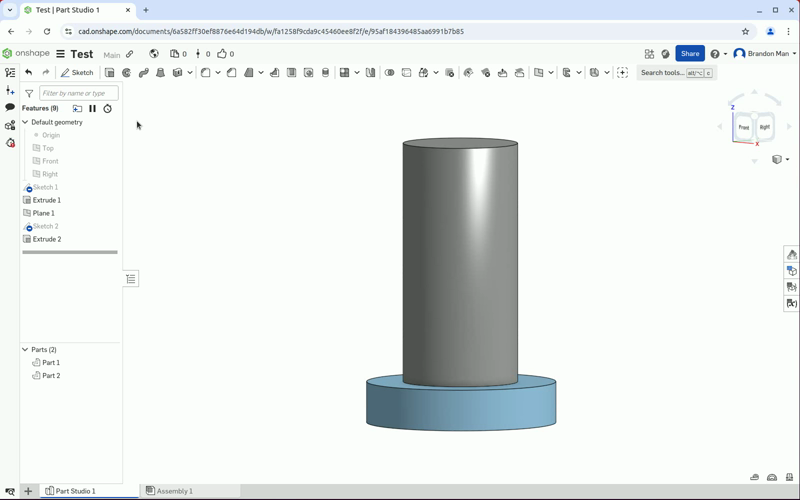
key(down, 3)
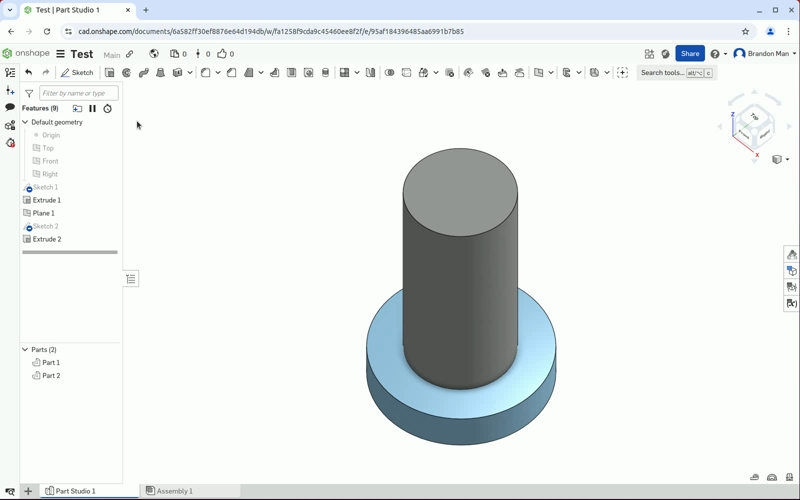
mouse_move(73, 189)
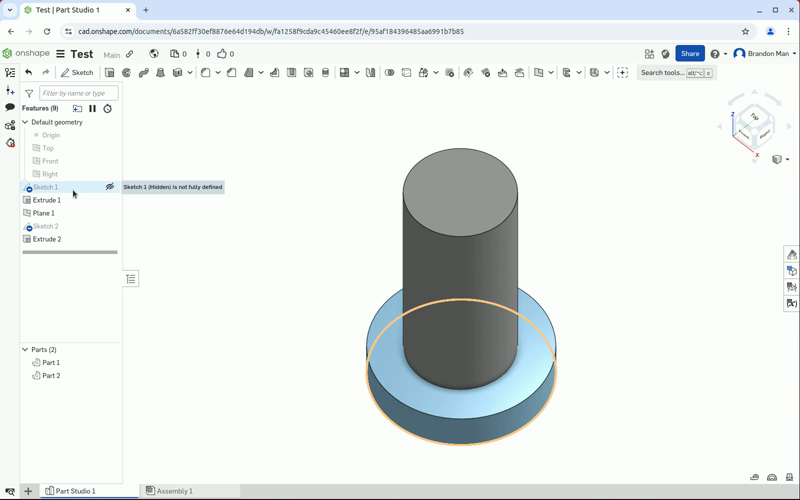
click(73, 189)